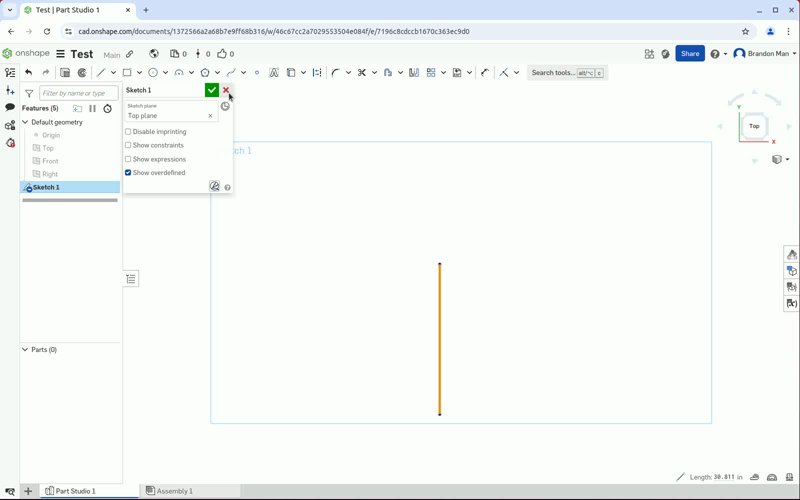
key(shift+h)
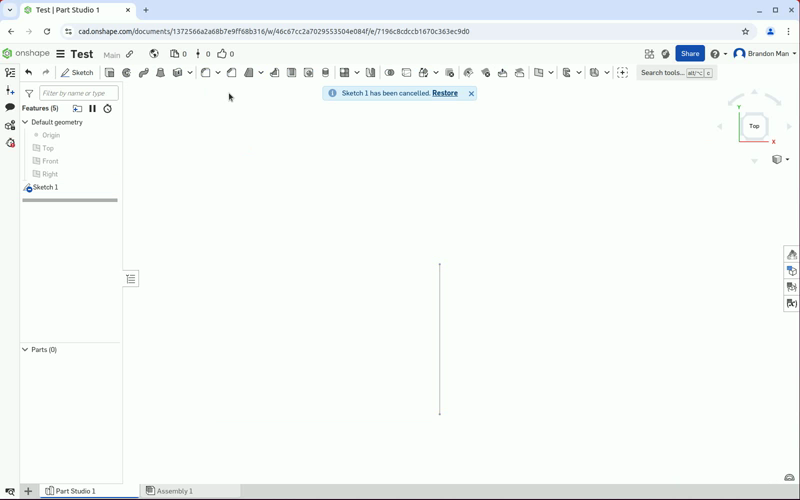
mouse_move(73, 352)
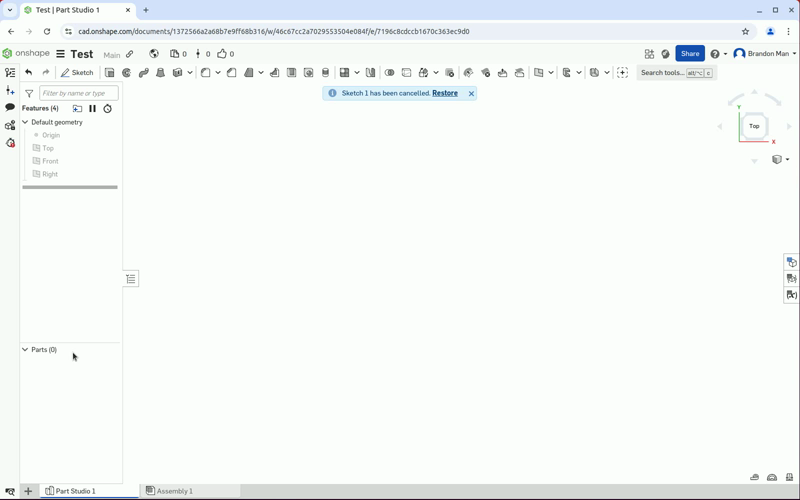
key(y)
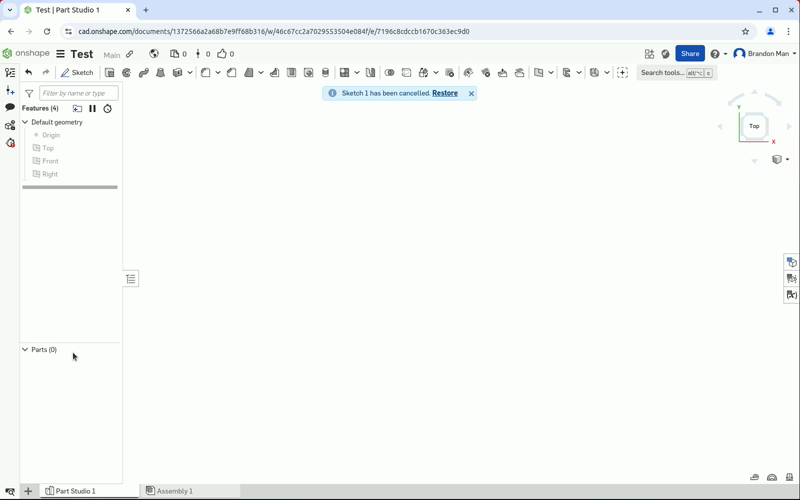
key(shift+p)
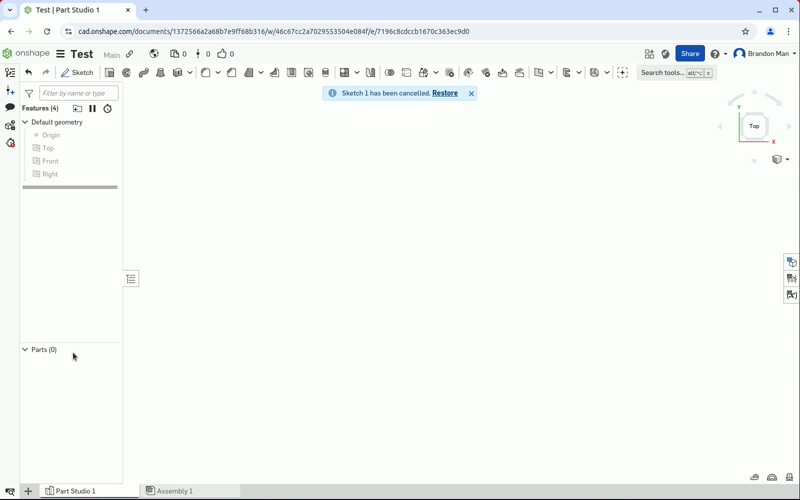
key(space)
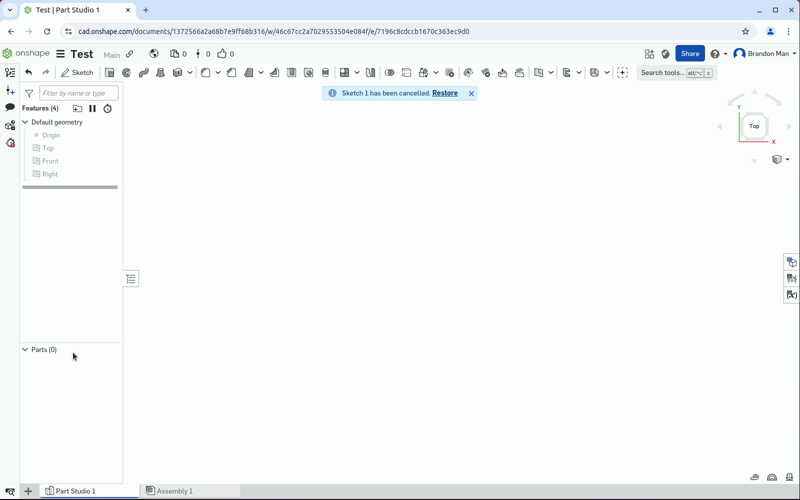
key_down(shift)
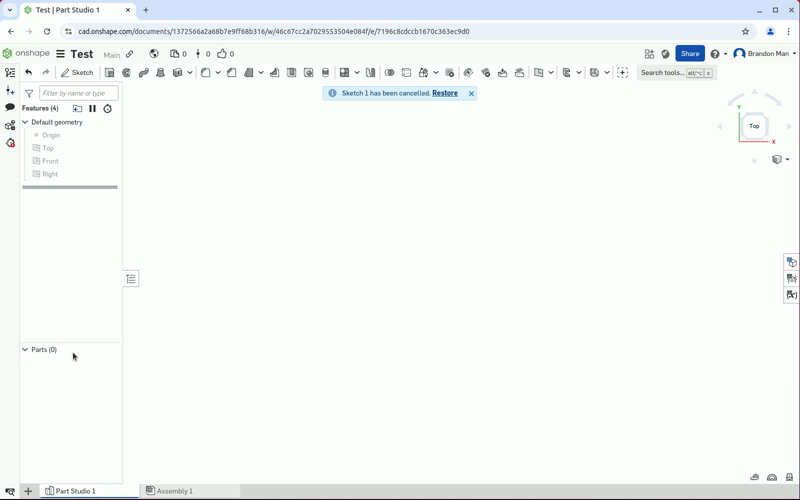
key(up)
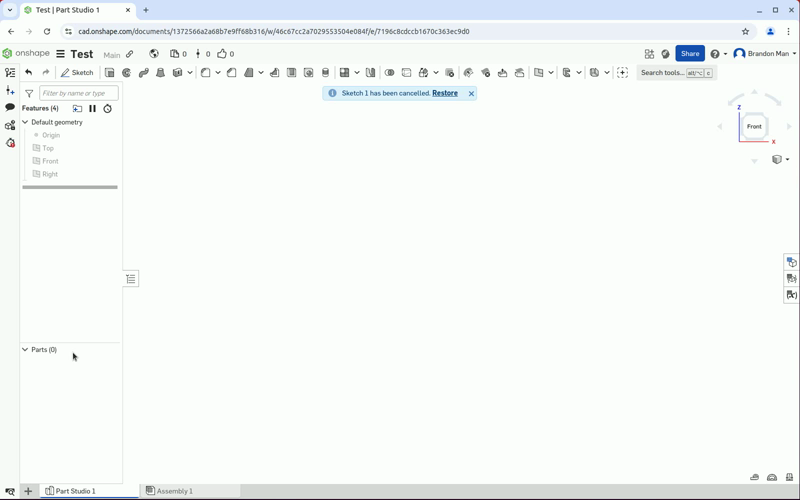
key_up(shift)
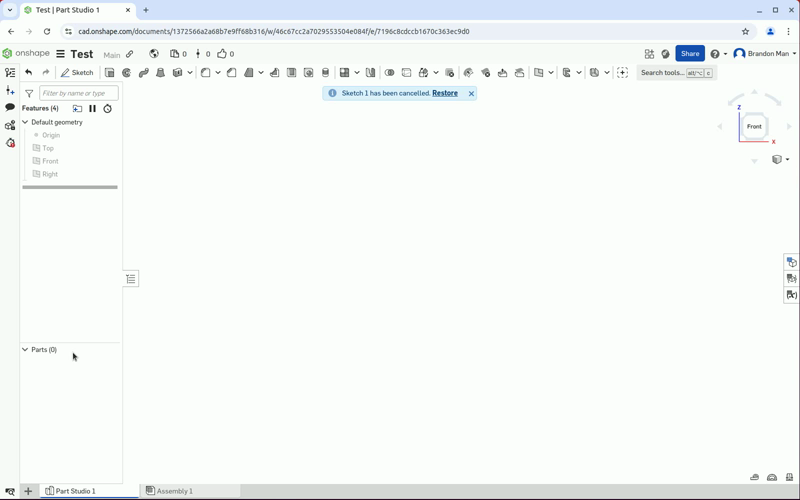
key(space)
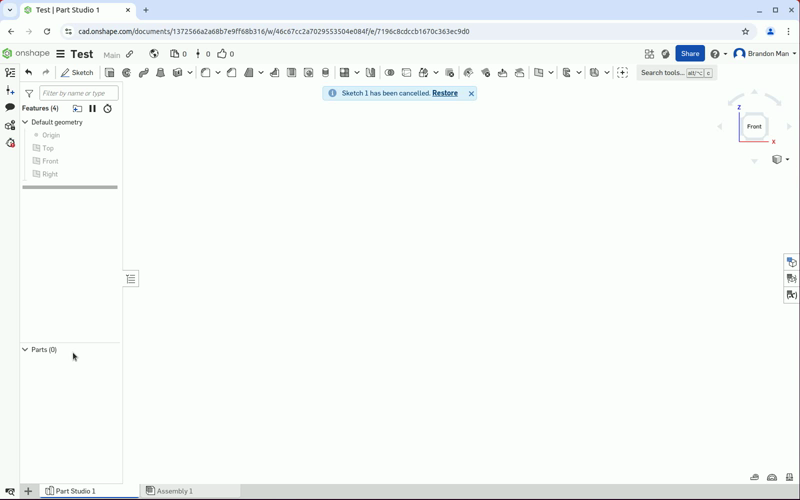
key_down(shift)
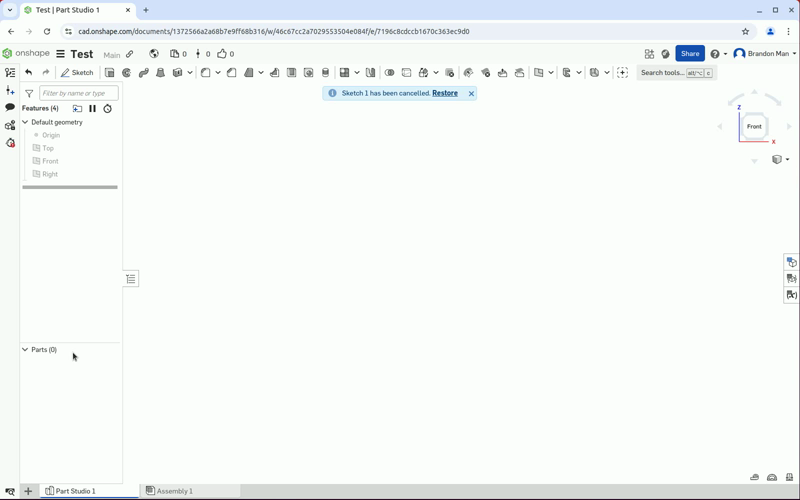
key(left)
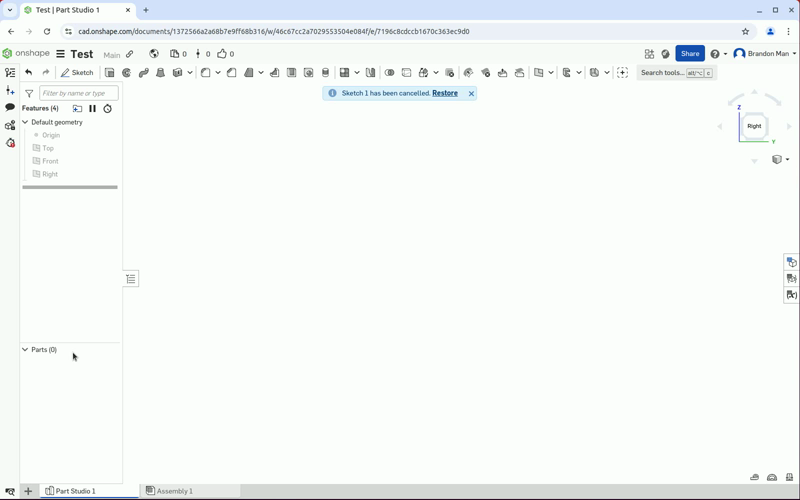
key_up(shift)
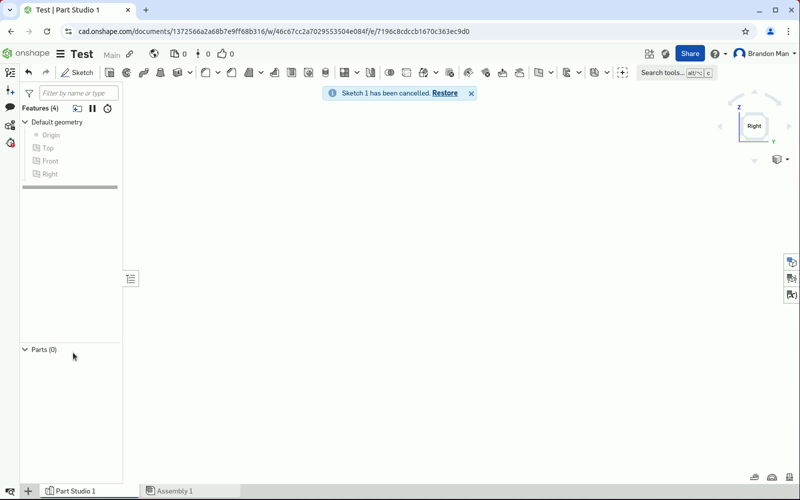
mouse_move(73, 352)
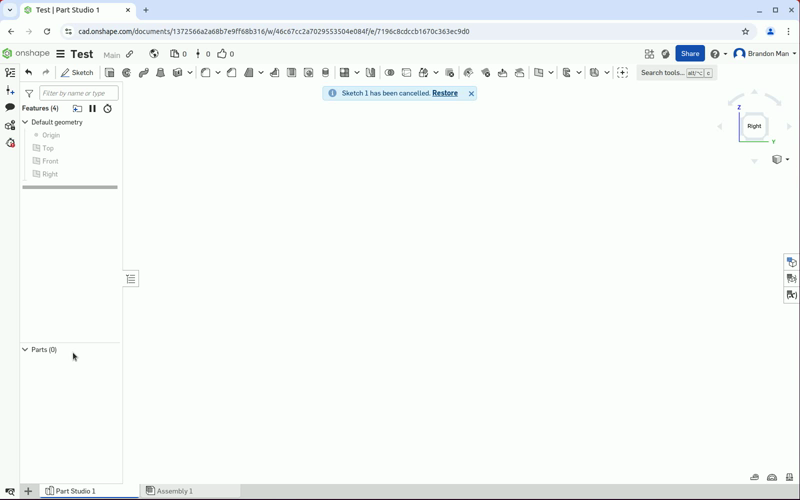
key(shift+y)
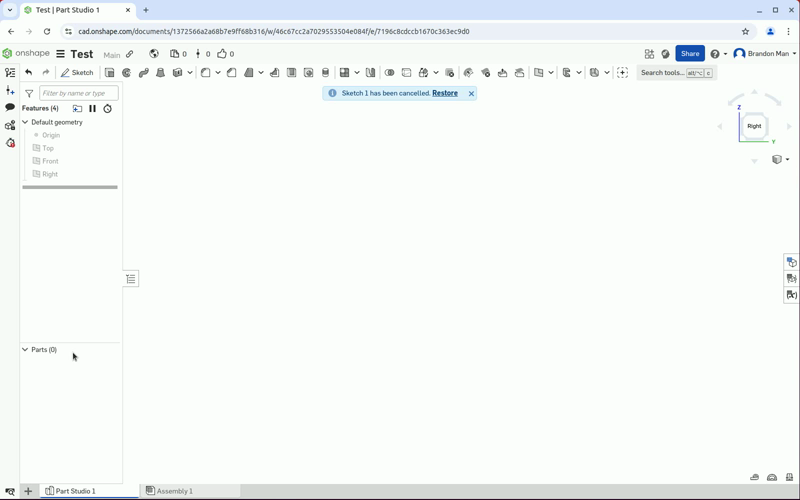
key(shift+s)
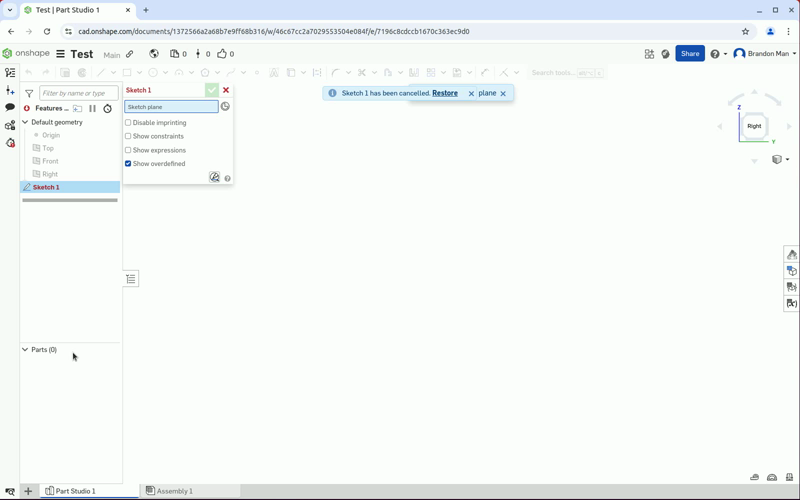
mouse_move(73, 176)
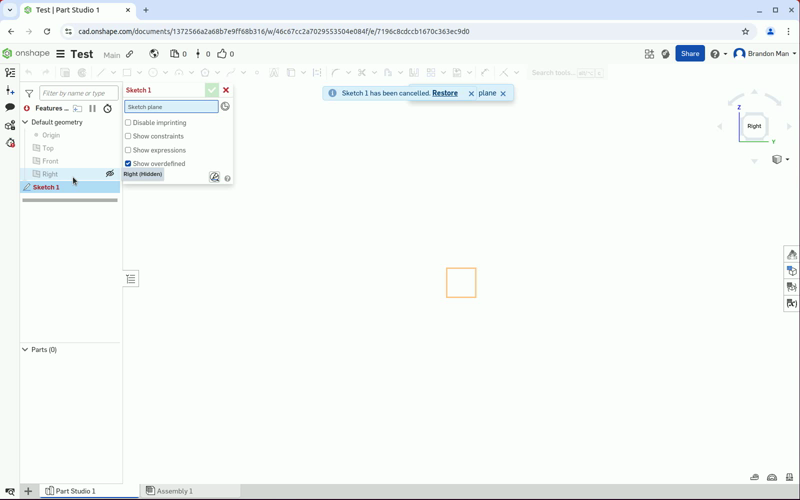
click(73, 176)
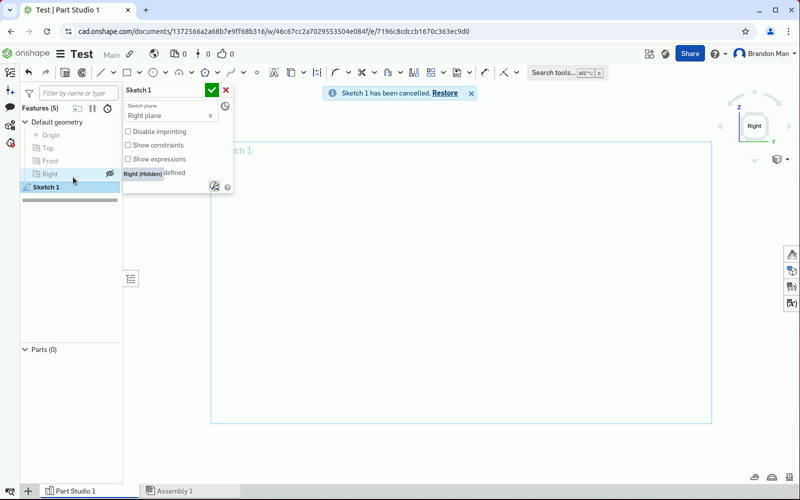
mouse_move(73, 352)
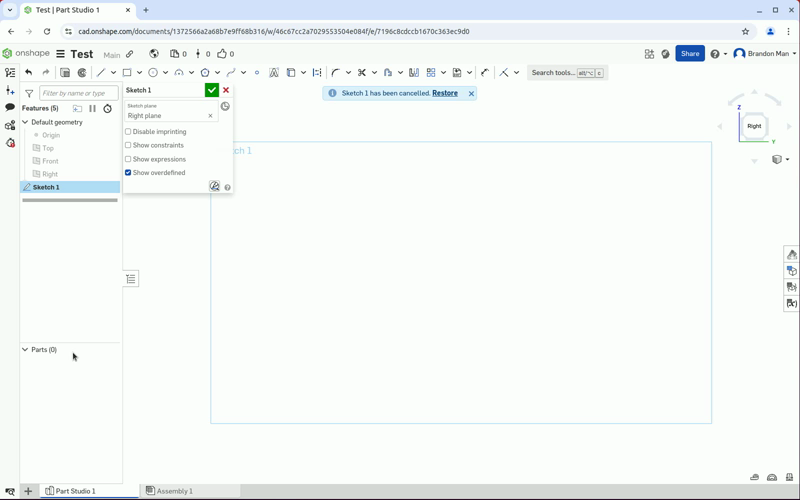
key(y)
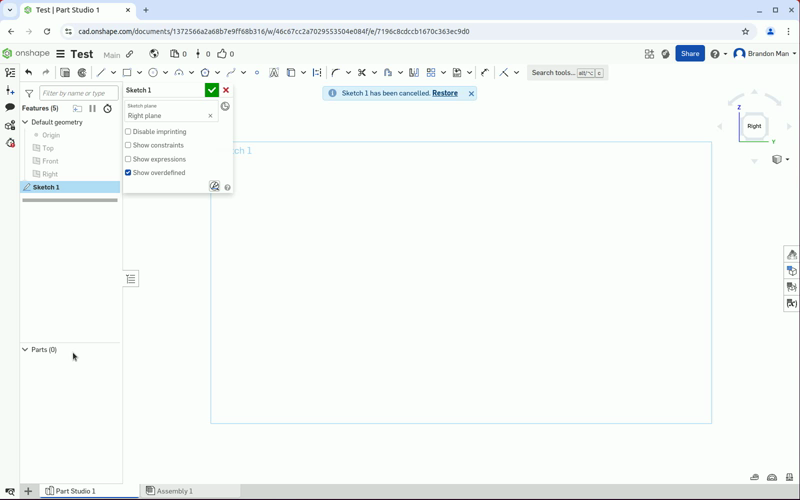
key(c)
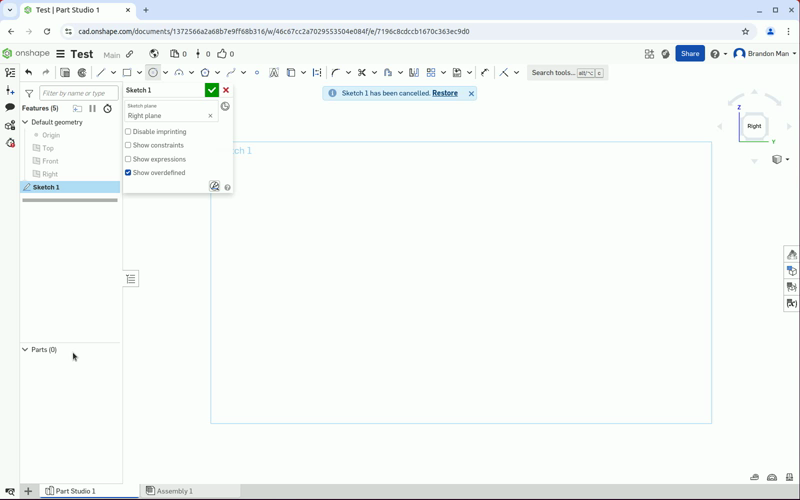
key_down(shift)
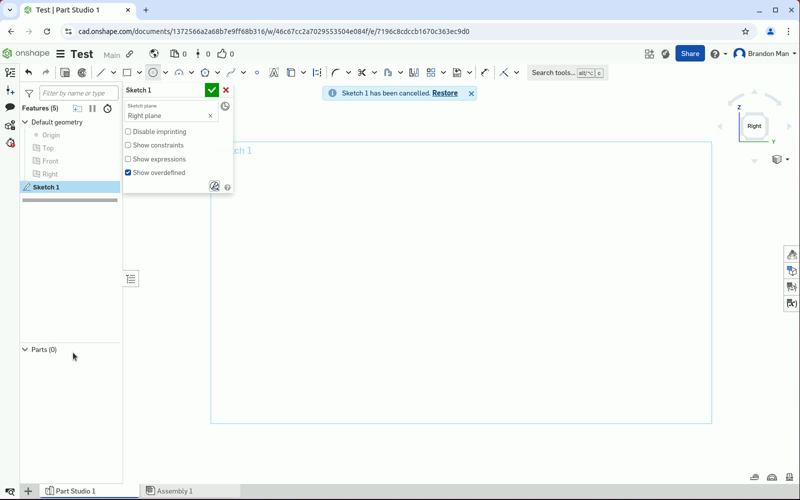
mouse_move(460, 282)
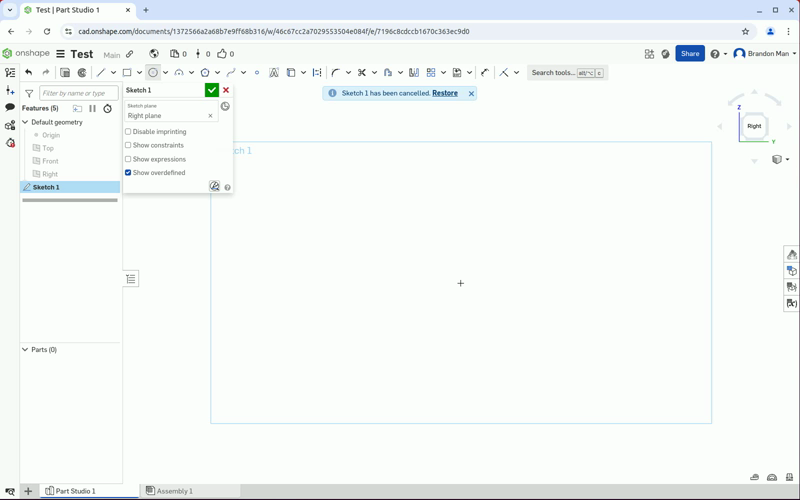
click(460, 282)
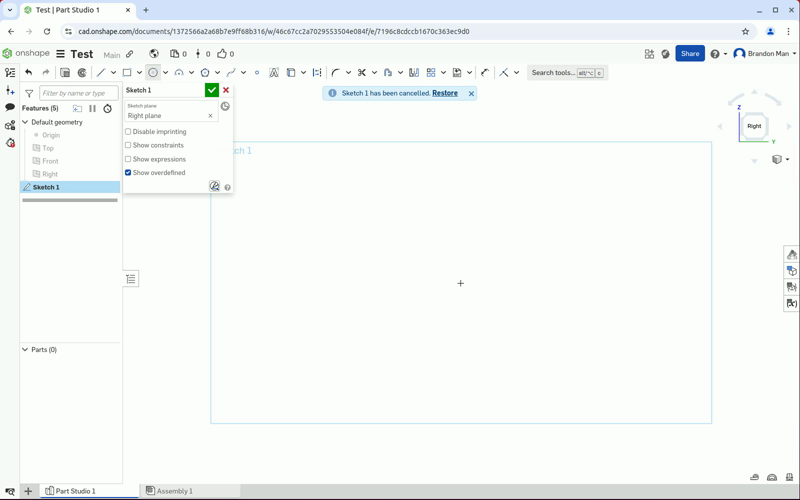
key_up(shift)
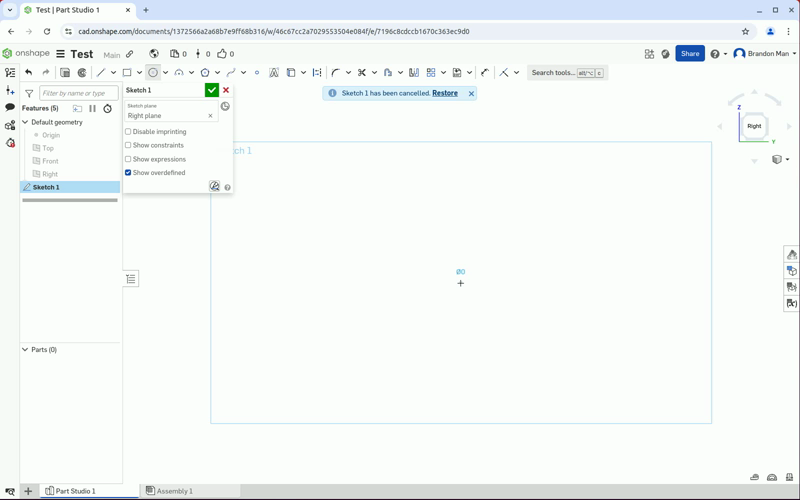
mouse_move(526, 282)
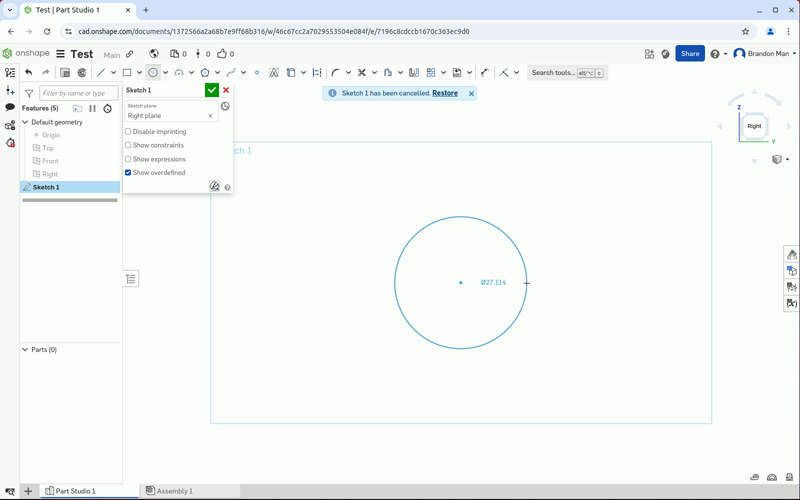
click(526, 282)
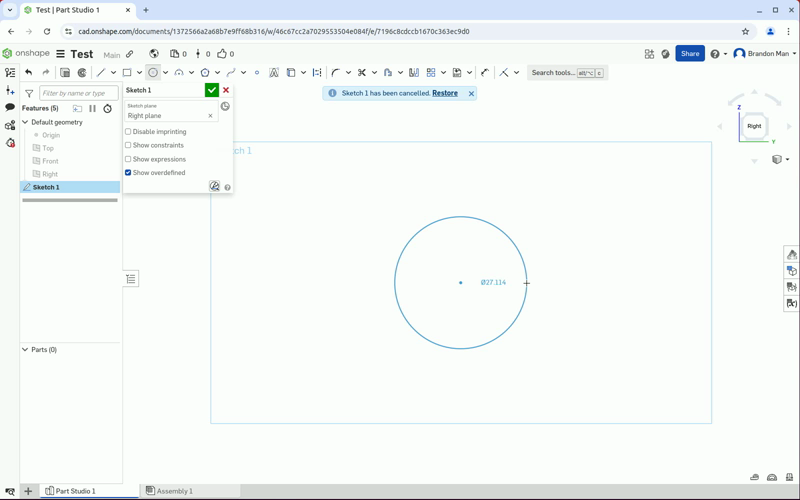
key(esc)
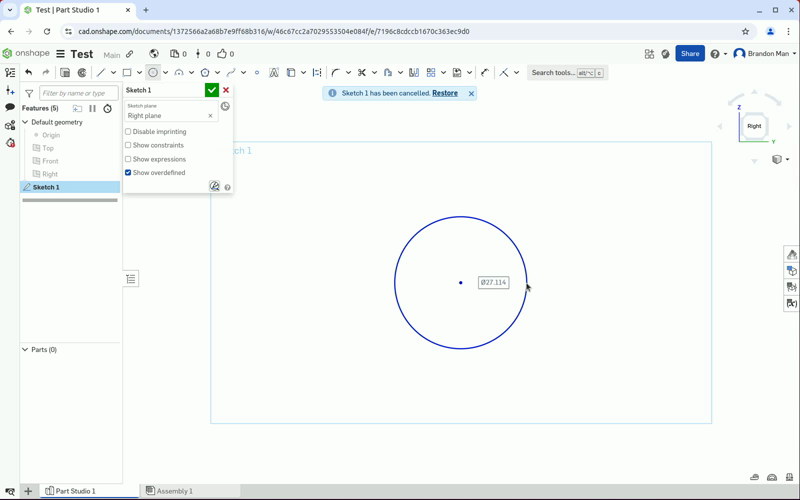
mouse_move(435, 248)
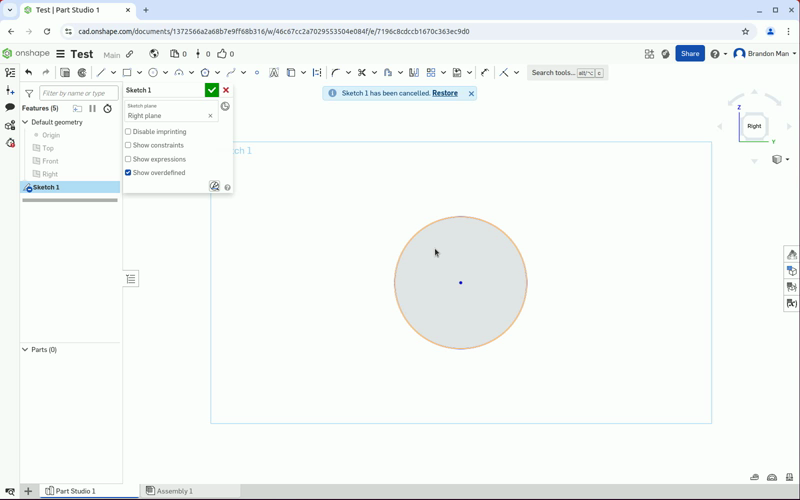
click(435, 248)
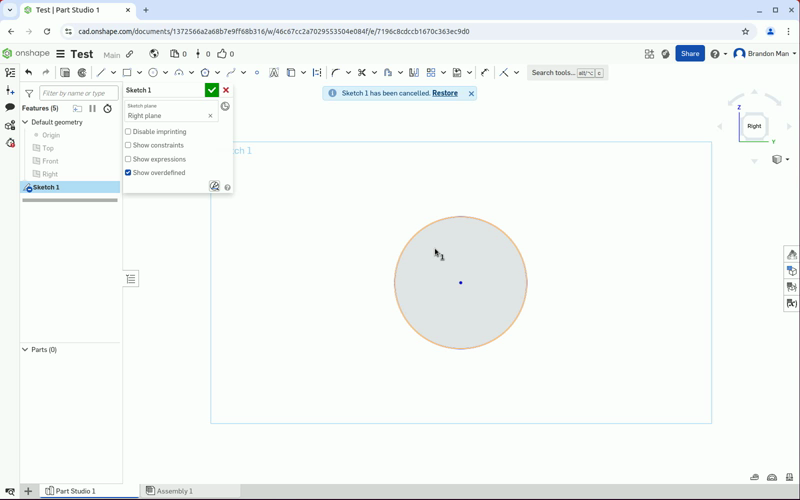
mouse_move(73, 352)
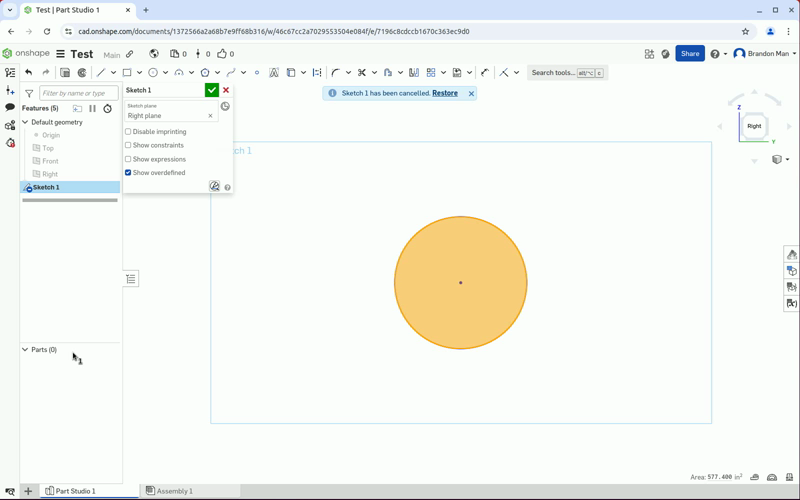
key(shift+y)
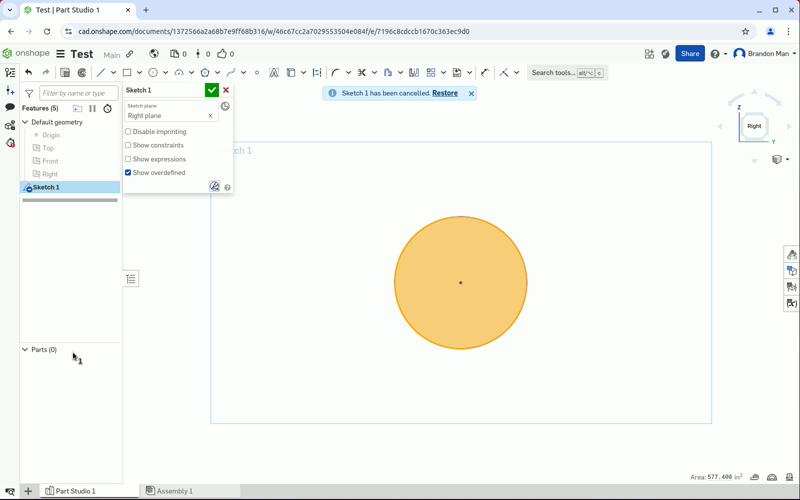
key(shift+e)
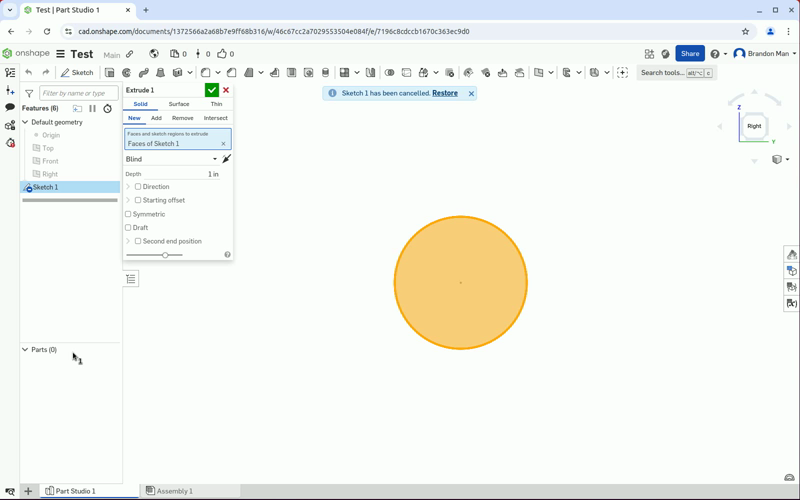
mouse_move(143, 106)
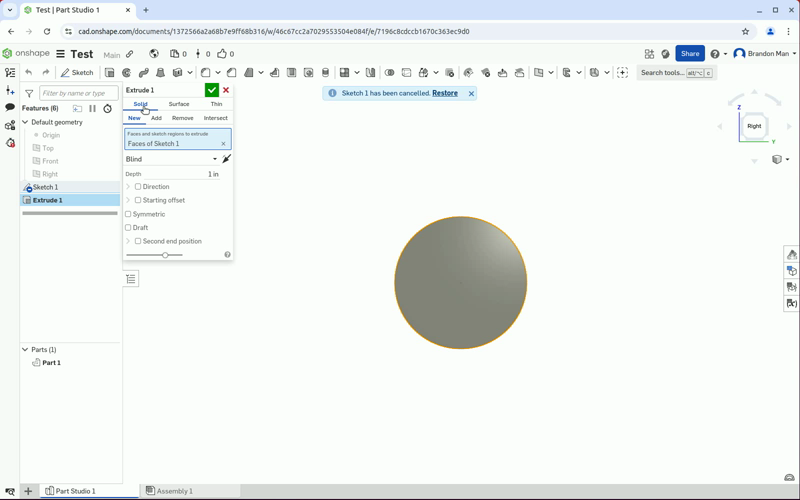
click(143, 106)
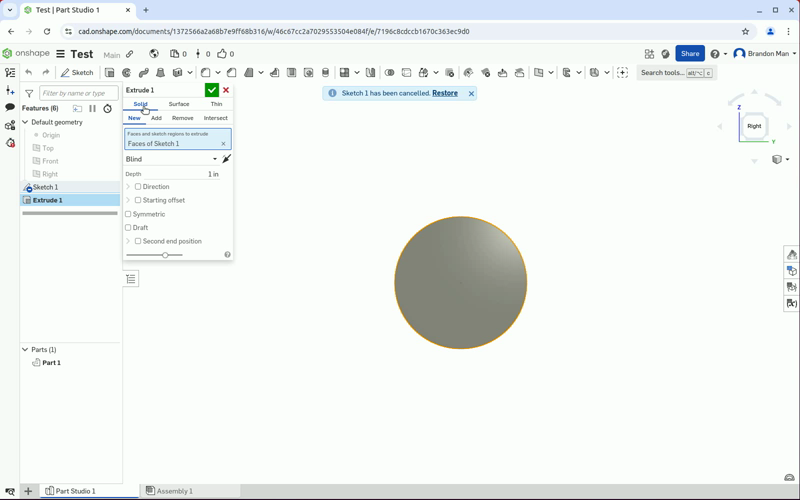
mouse_move(137, 120)
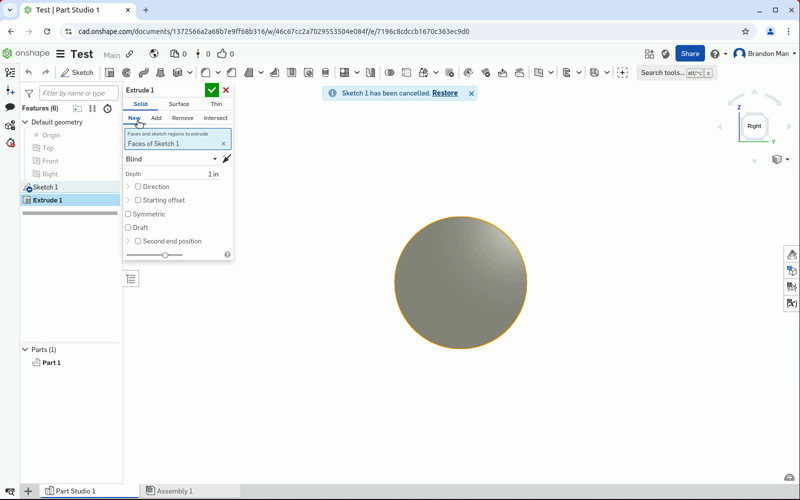
click(137, 120)
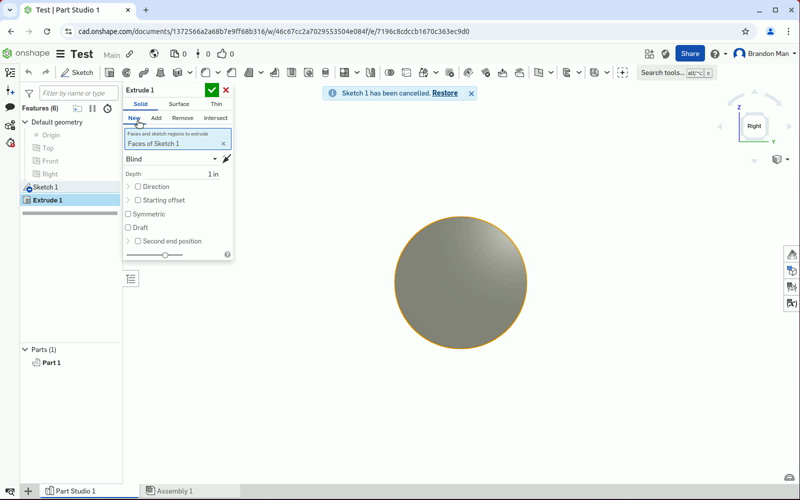
key(tab, 4)
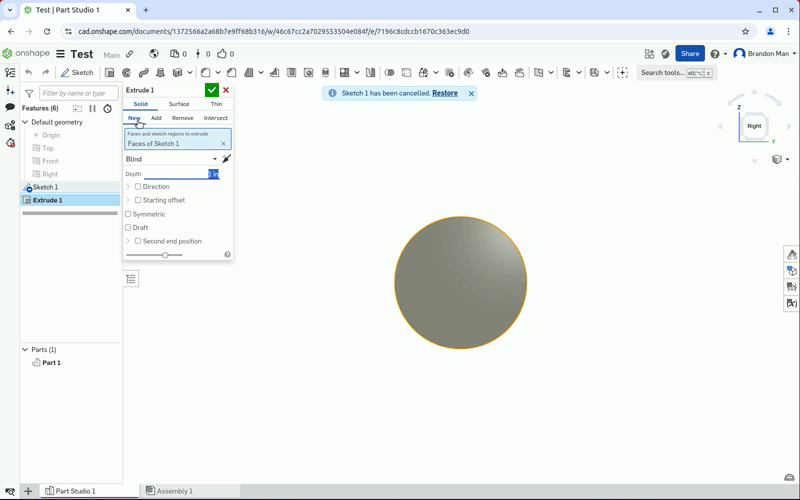
text(23.108)
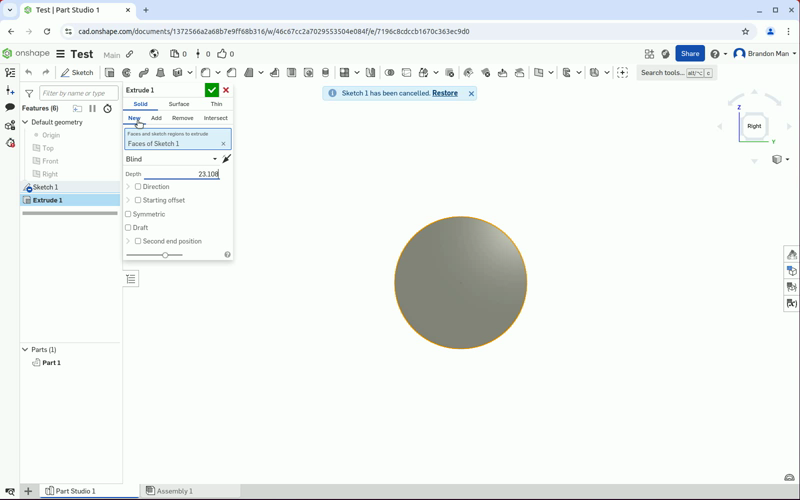
key(enter)
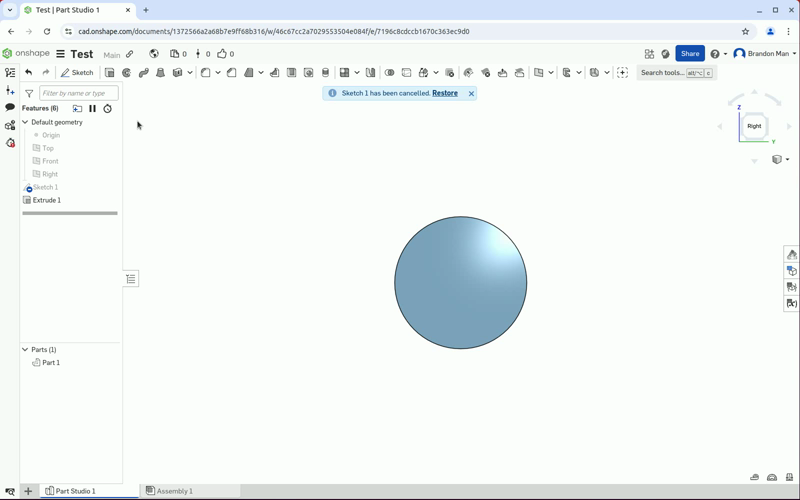
key(shift+h)
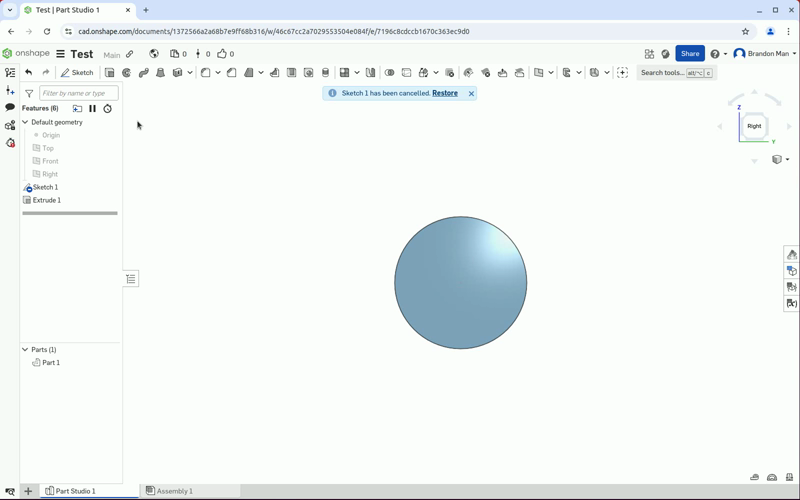
key(shift+h)
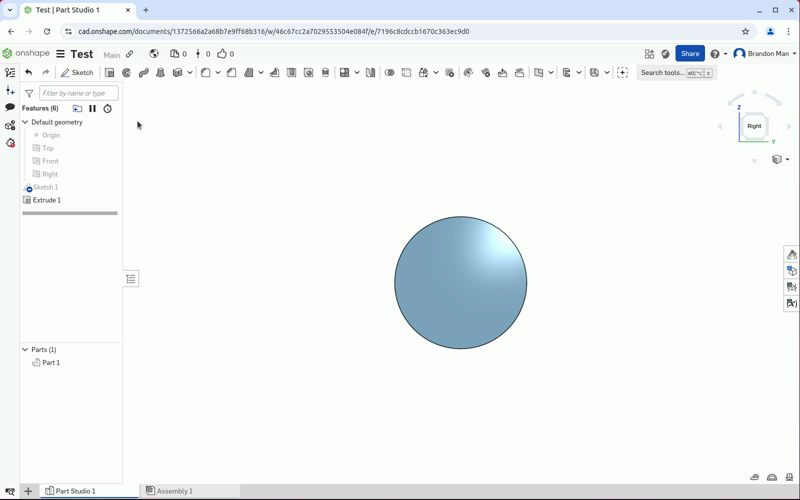
mouse_move(73, 189)
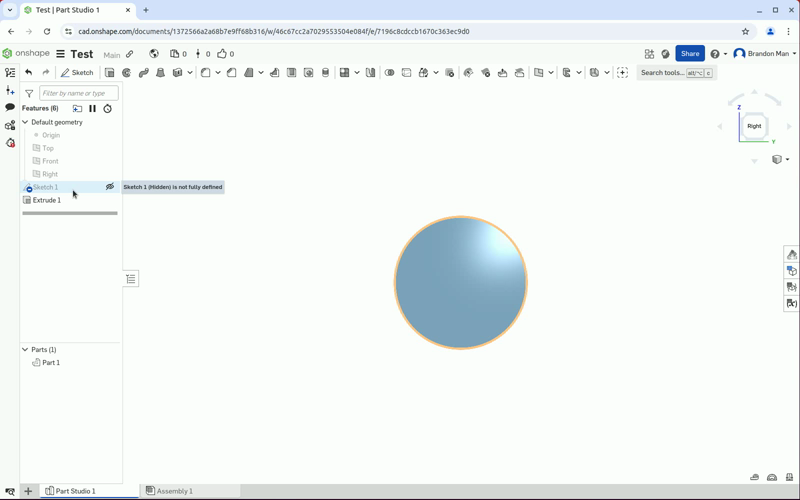
click(73, 189)
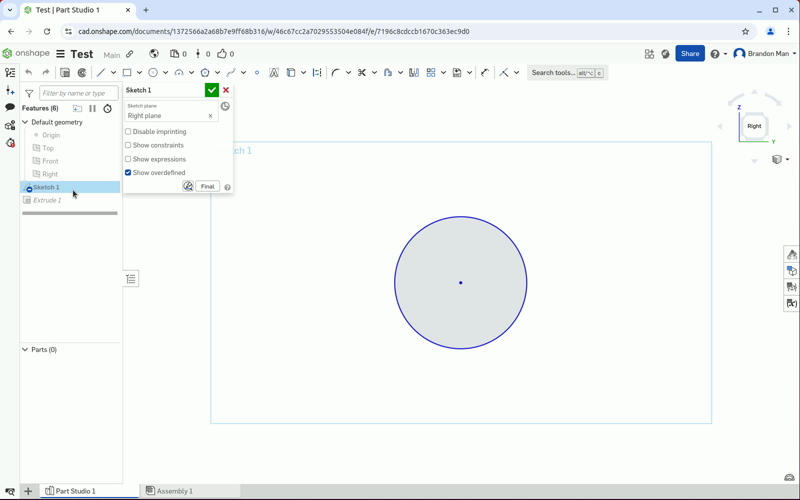
mouse_move(229, 92)
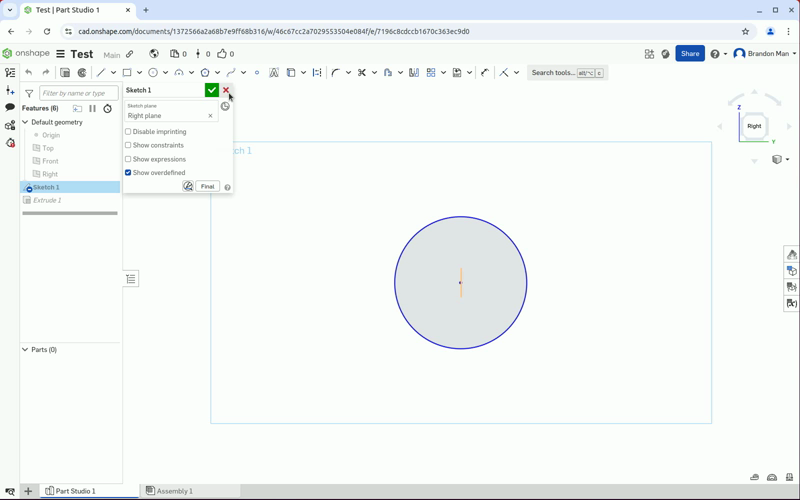
click(229, 92)
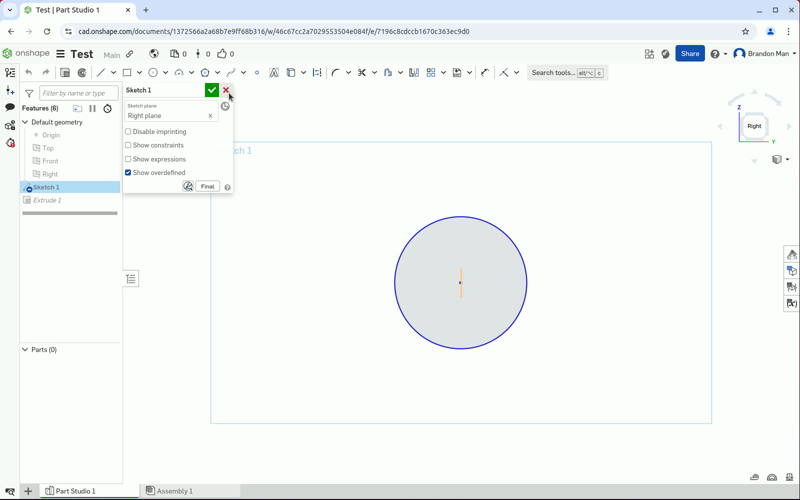
key(shift+s)
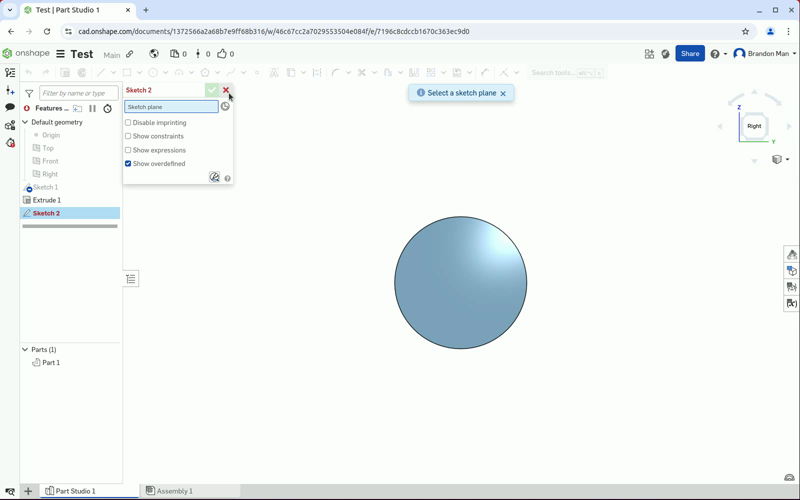
mouse_move(73, 176)
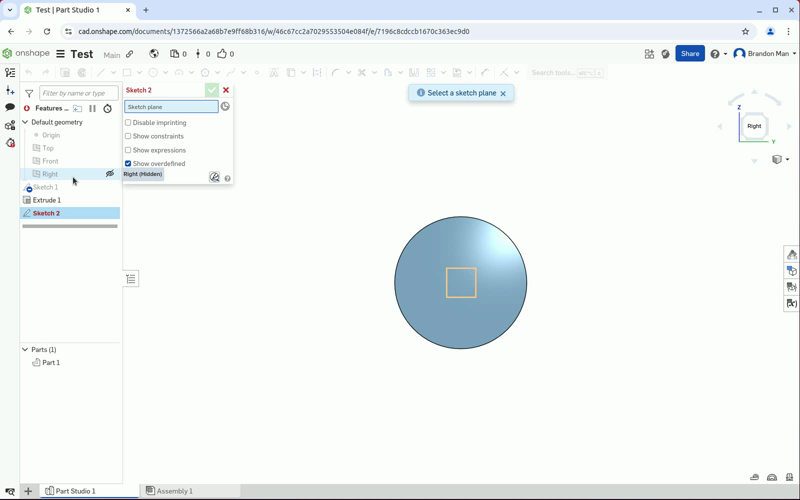
click(73, 176)
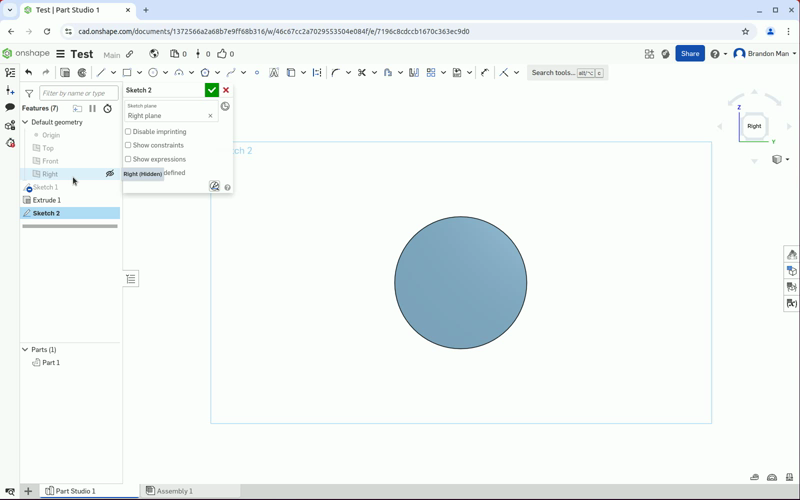
mouse_move(73, 352)
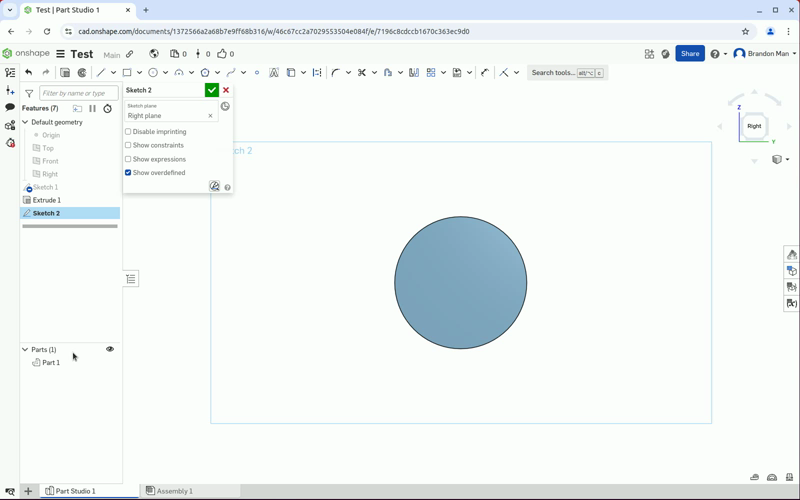
key(y)
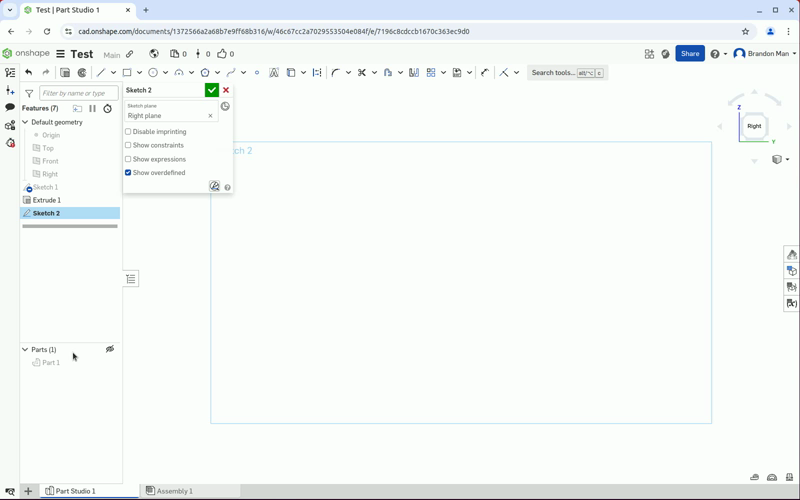
key(c)
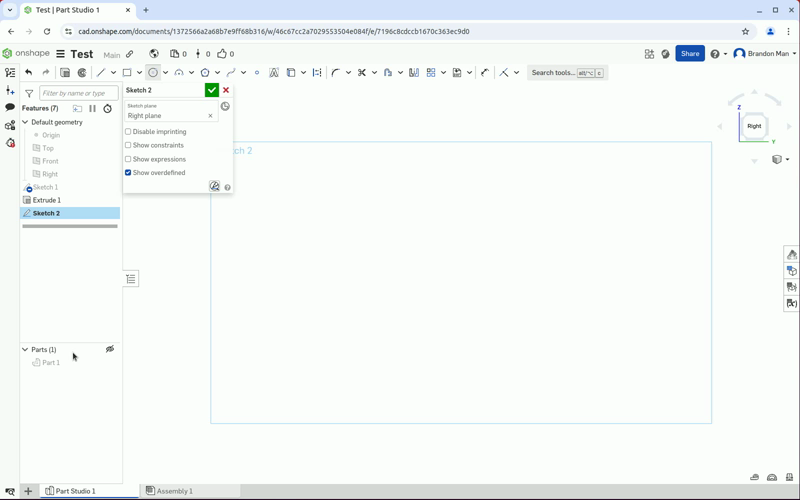
key_down(shift)
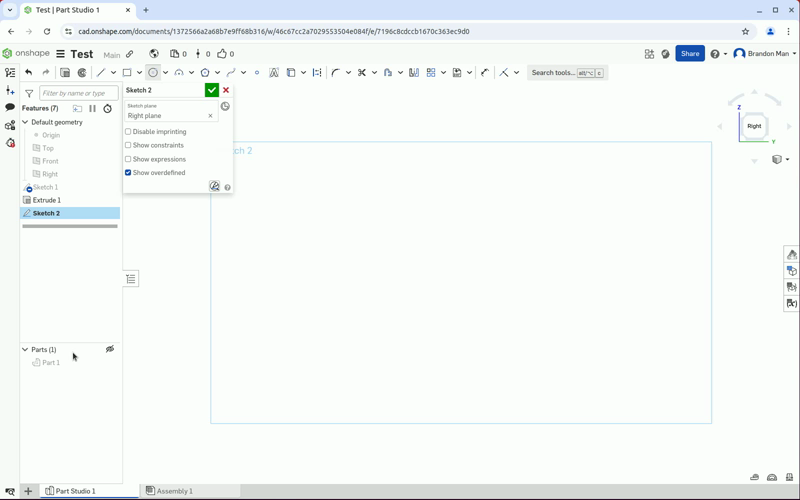
mouse_move(461, 282)
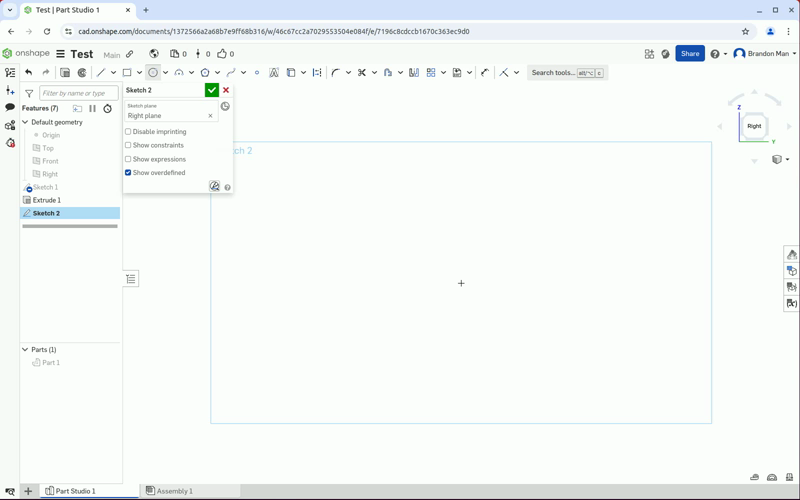
click(461, 282)
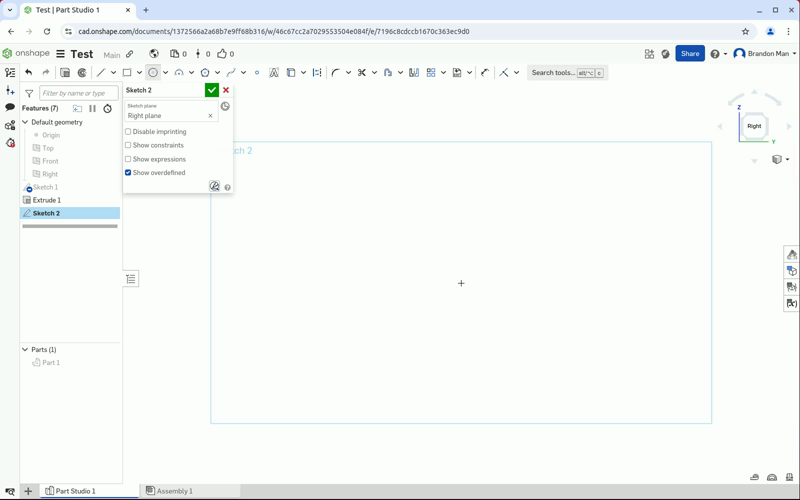
key_up(shift)
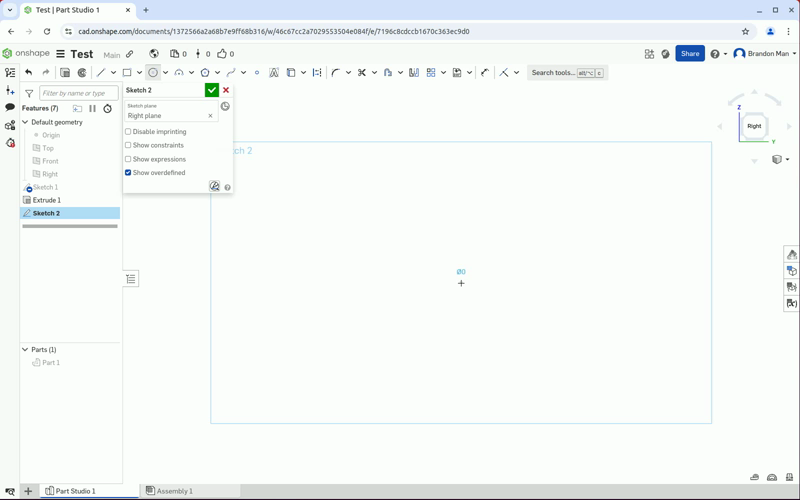
mouse_move(495, 282)
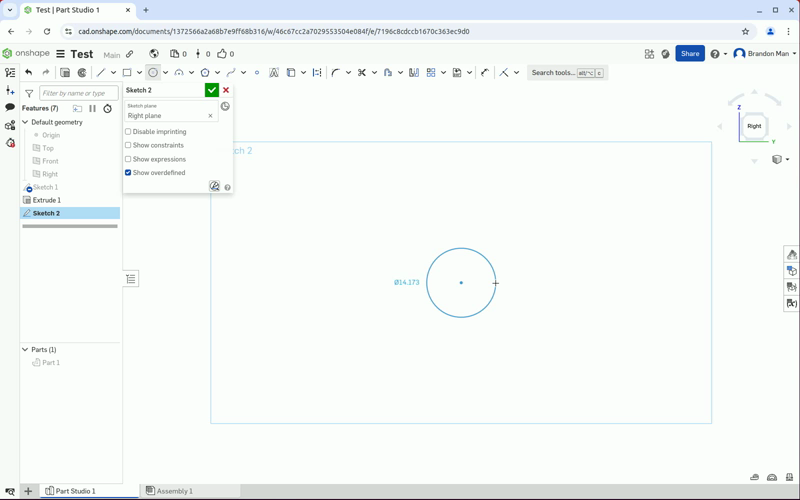
click(495, 282)
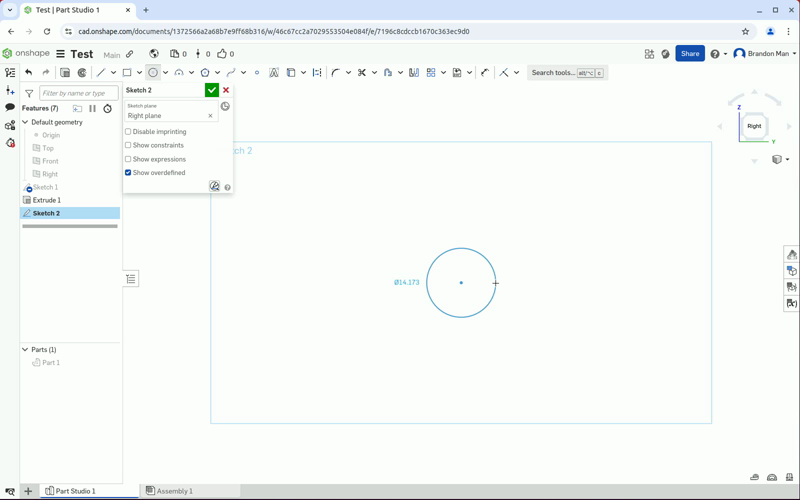
key(esc)
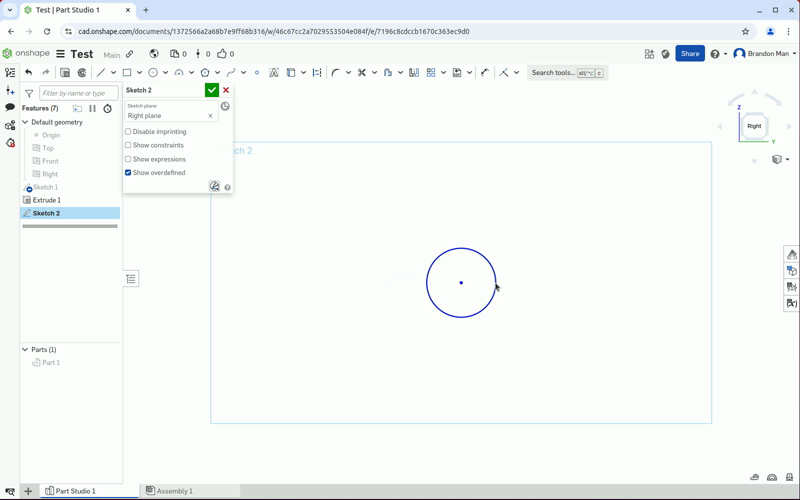
mouse_move(445, 297)
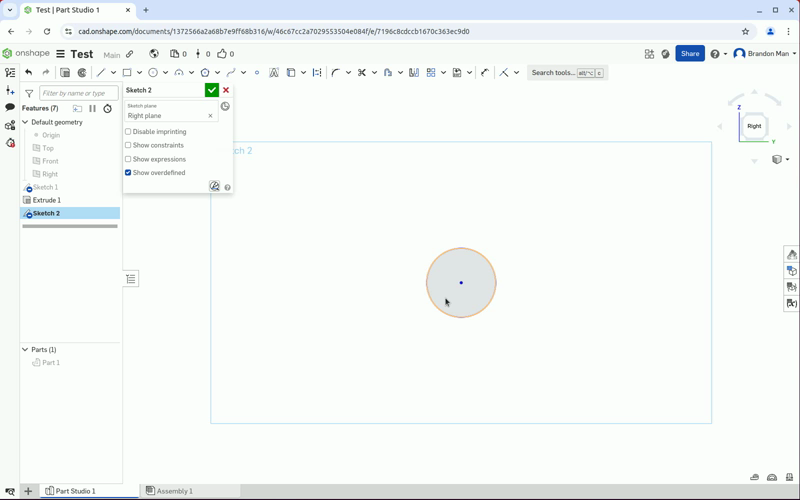
click(445, 297)
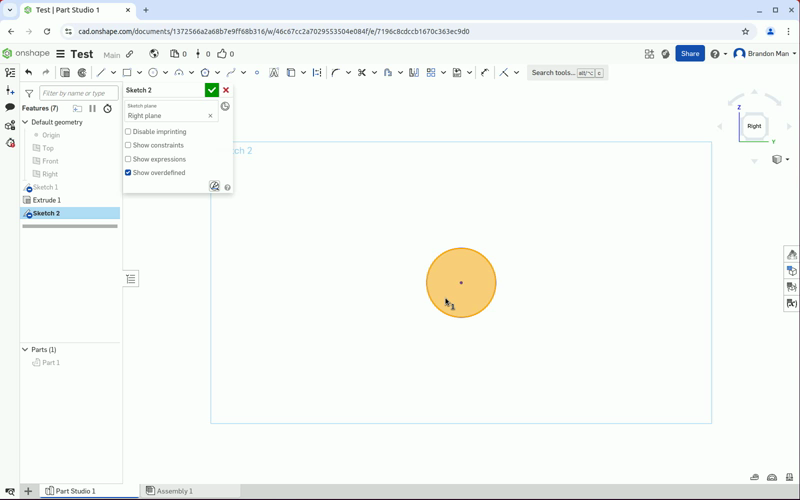
mouse_move(73, 352)
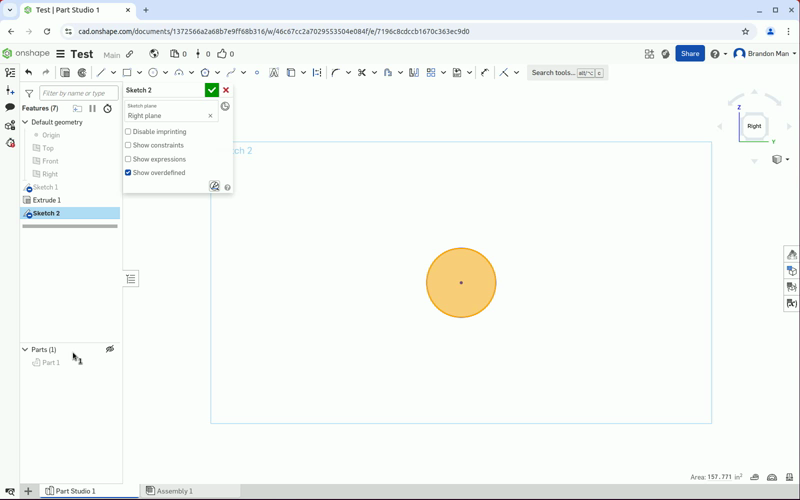
key(shift+y)
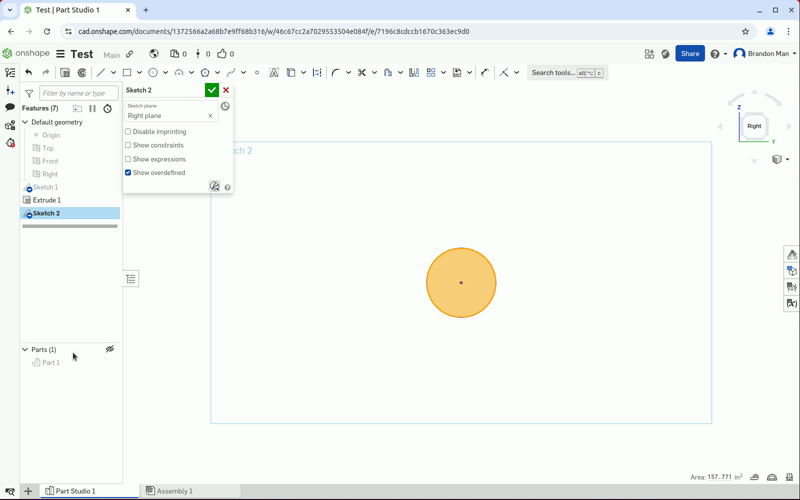
key(shift+e)
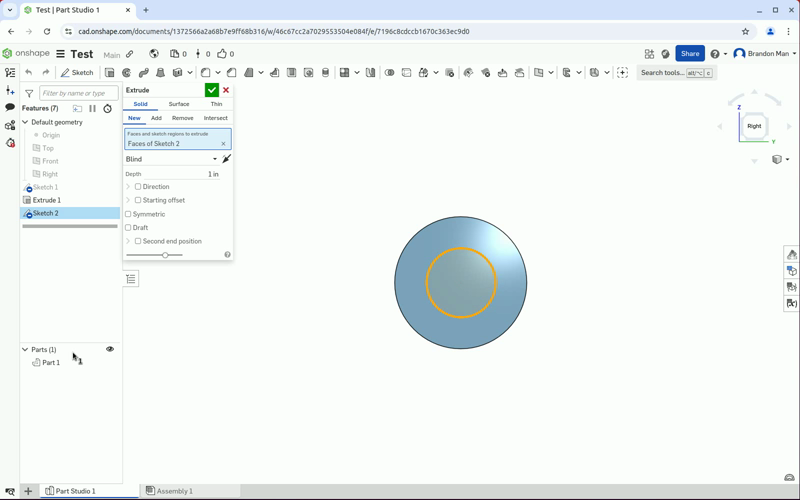
mouse_move(143, 106)
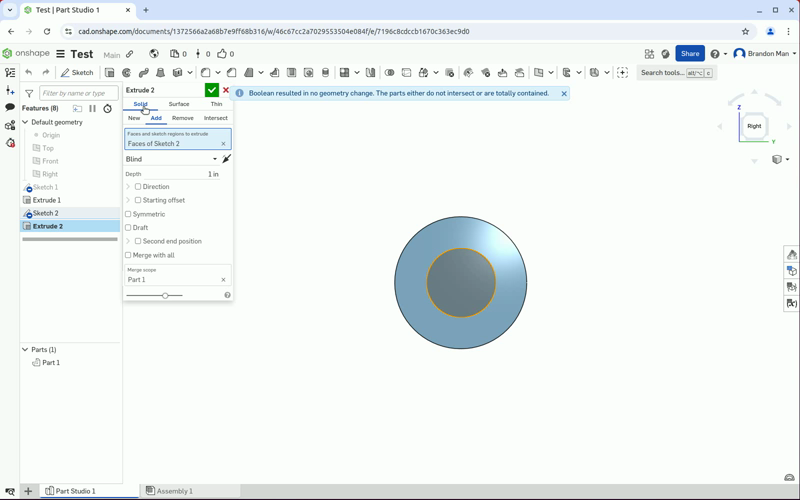
click(143, 106)
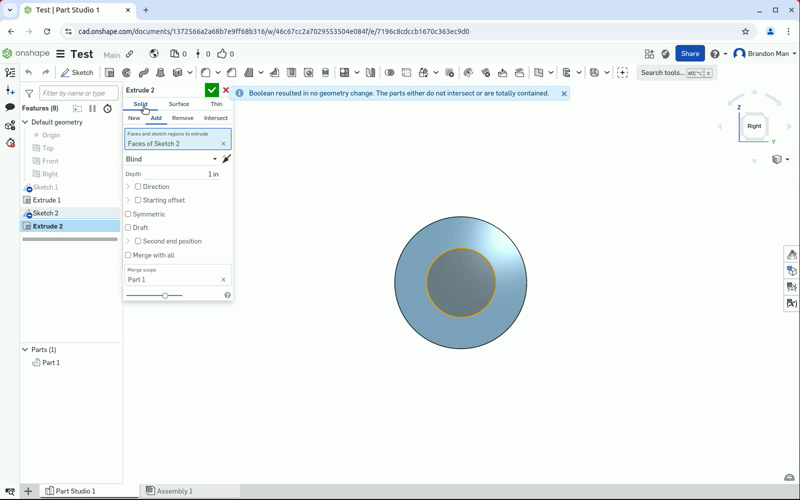
mouse_move(186, 120)
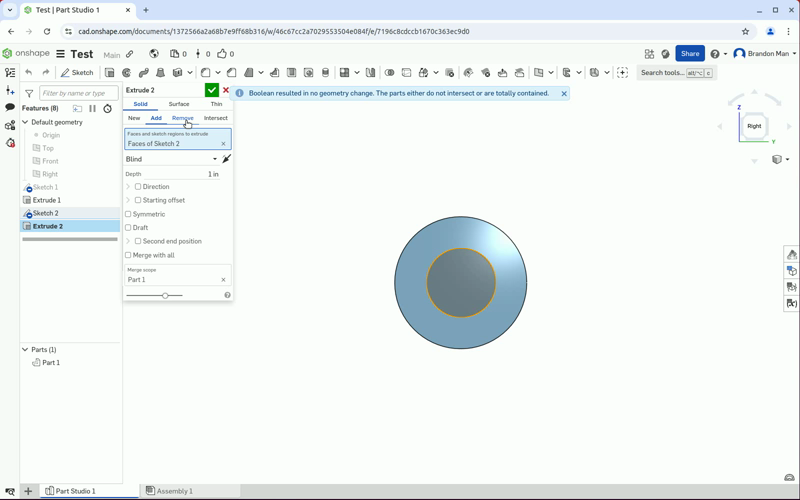
click(186, 120)
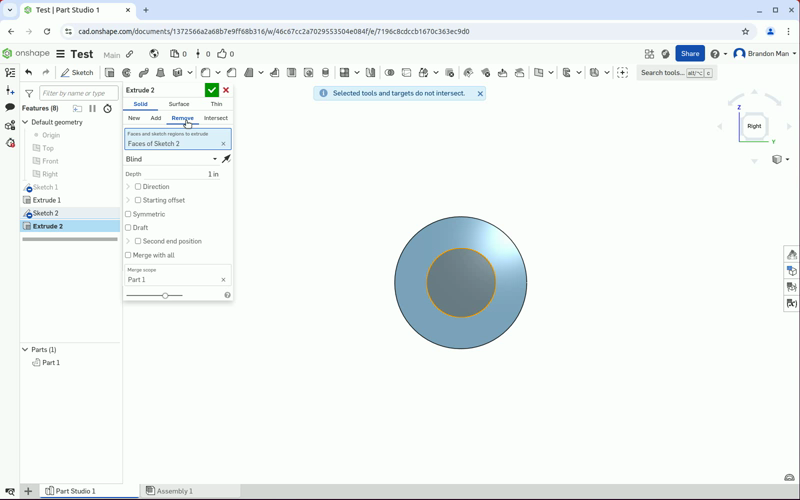
key(tab, 4)
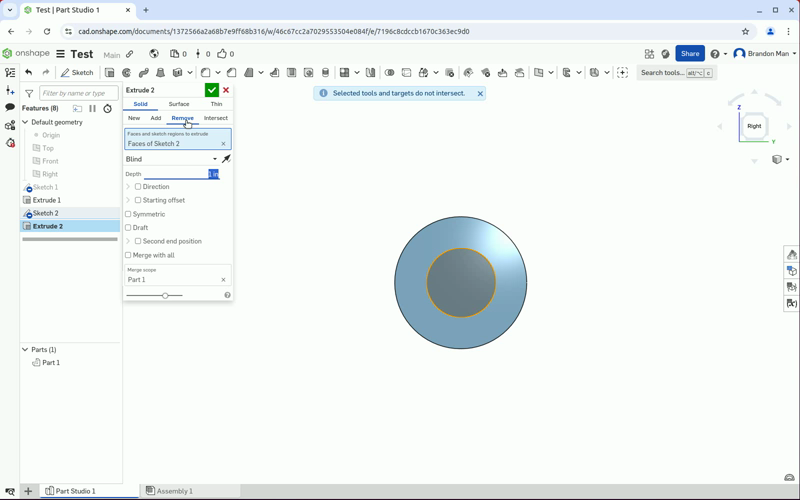
text(10.591)
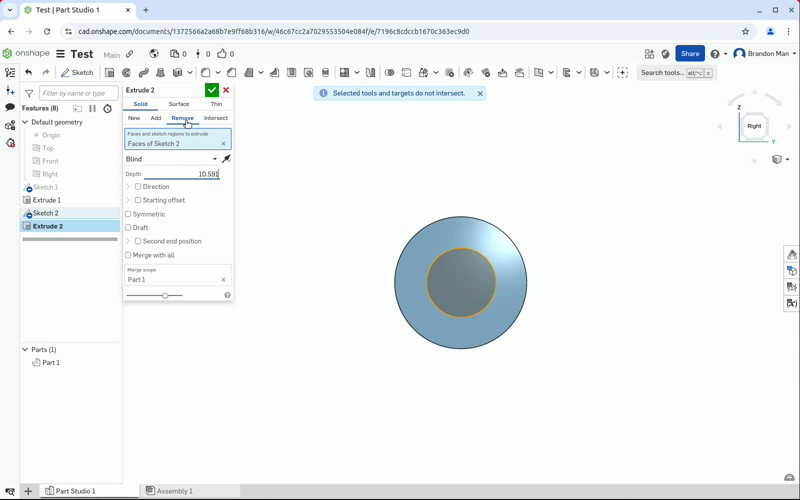
key(tab, 6)
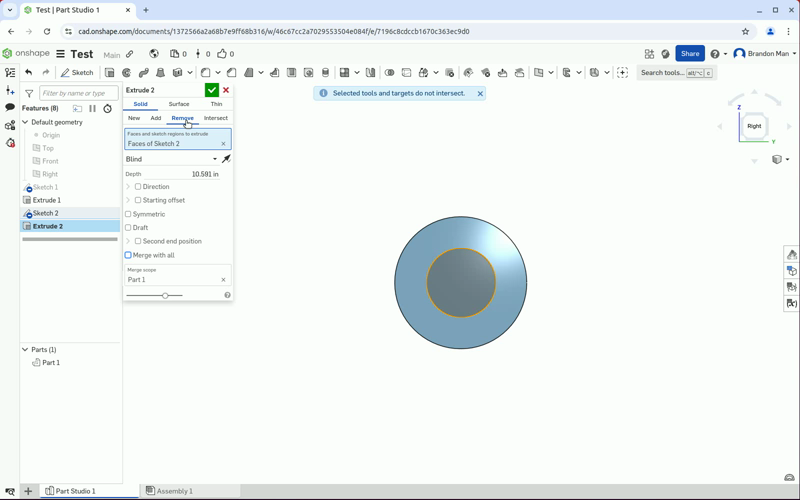
key(space)
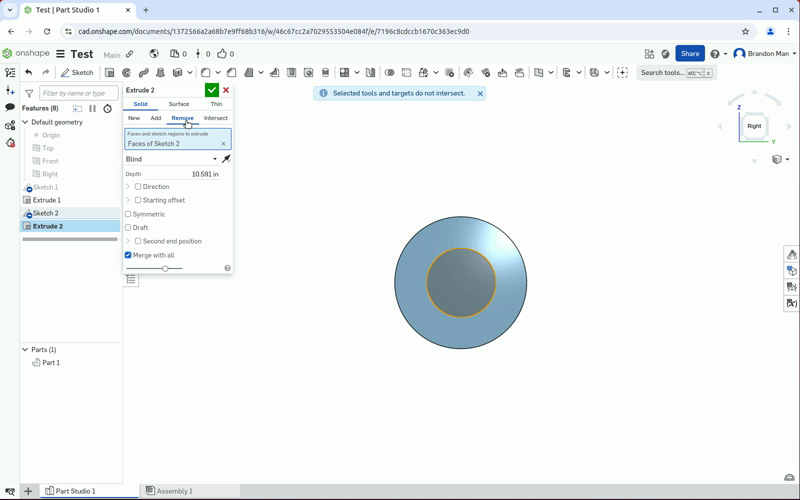
key(enter)
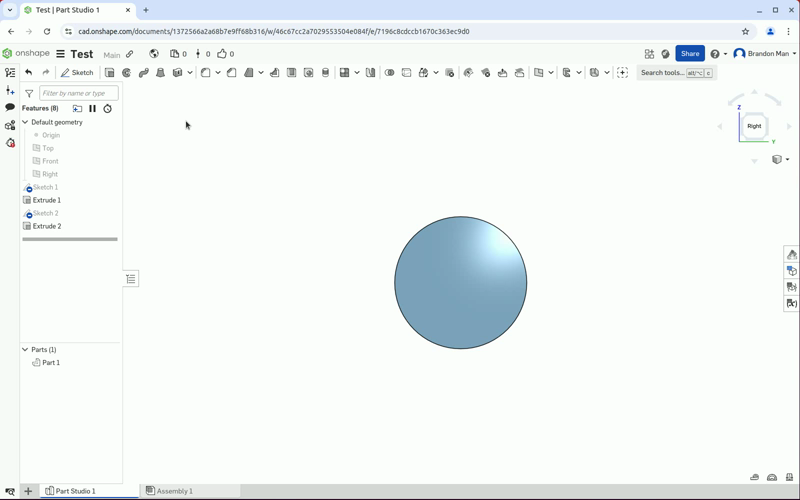
key(shift+h)
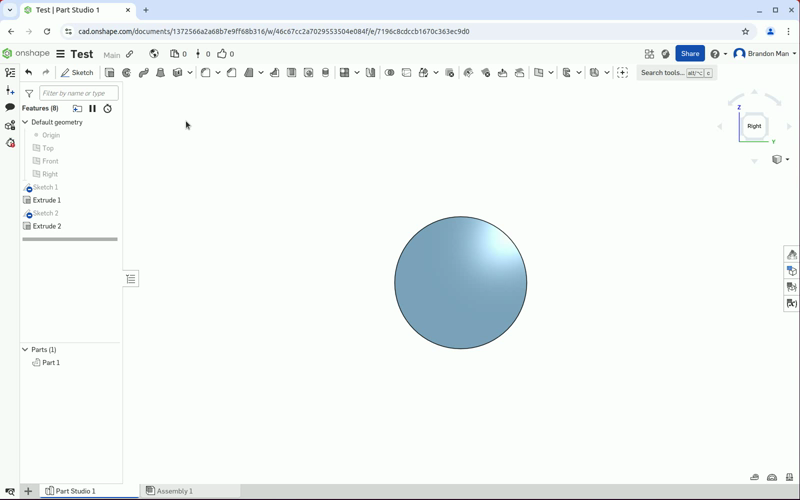
key(shift+h)
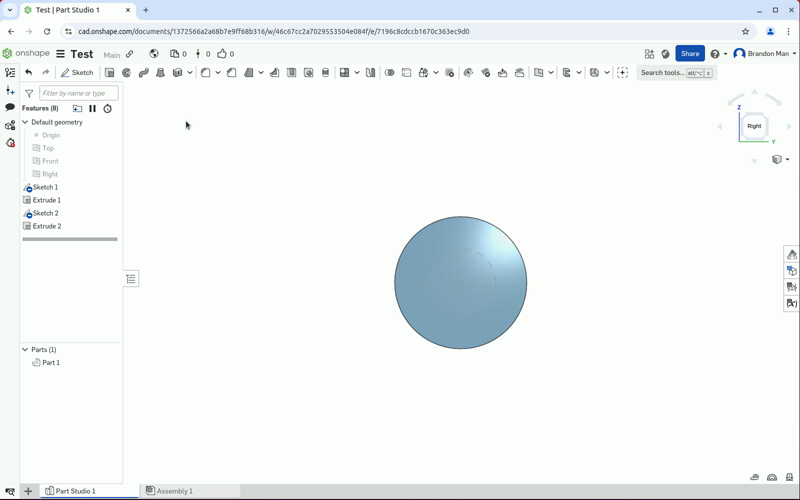
key(shift+7)
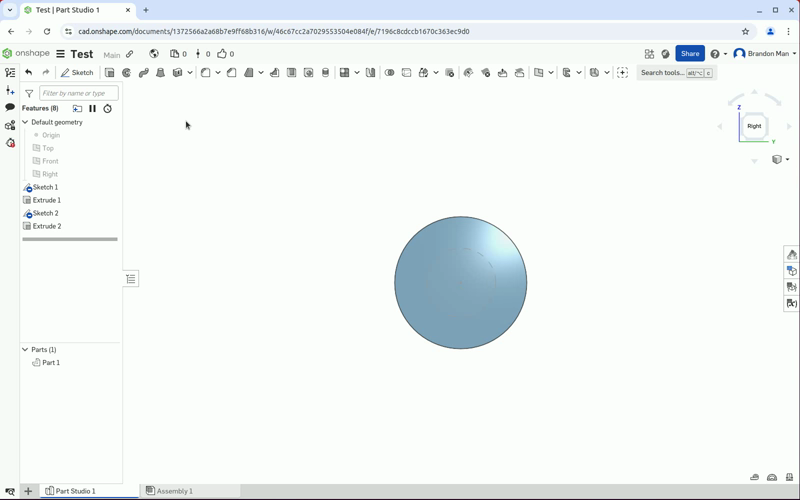
key(right, 2)
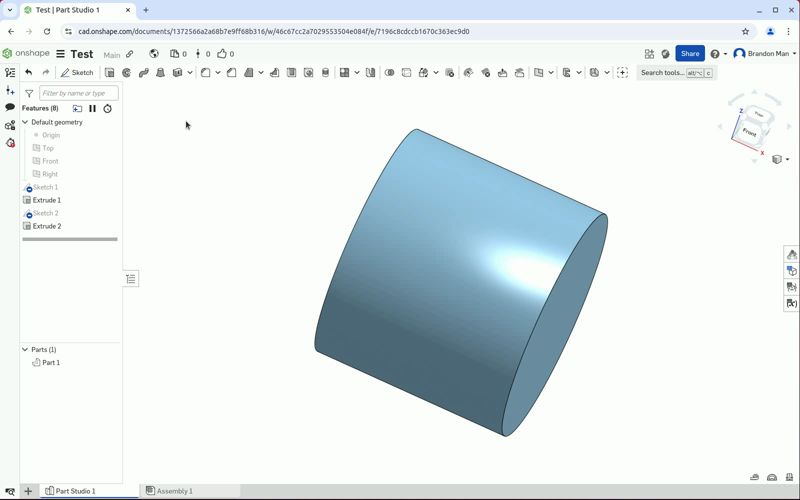
key(down, 2)
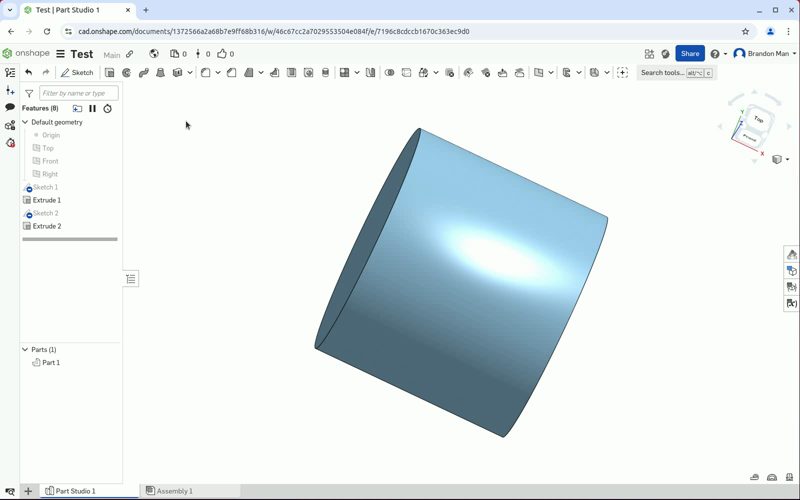
key(up, 2)
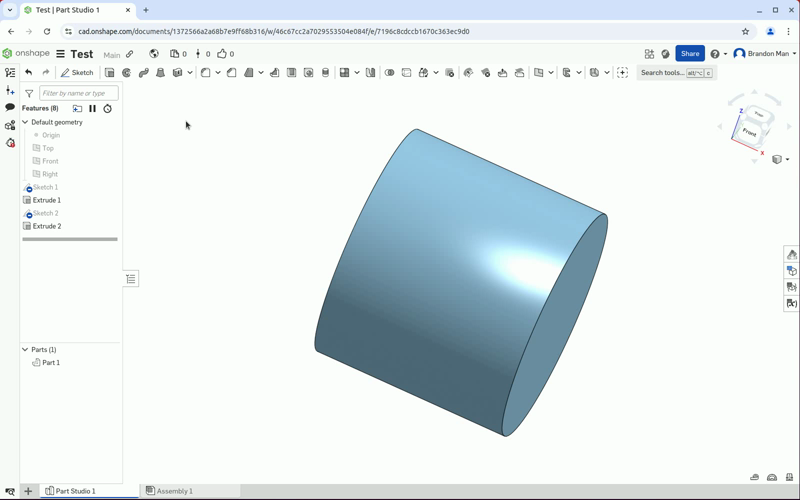
key(left, 2)
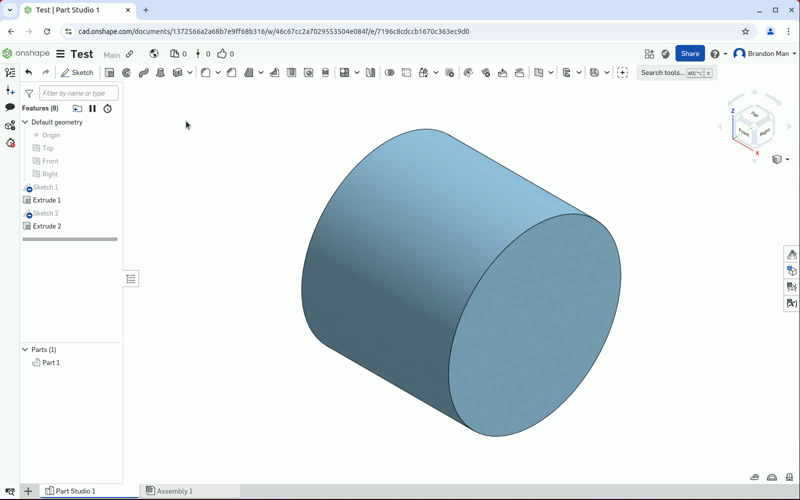
mouse_move(73, 189)
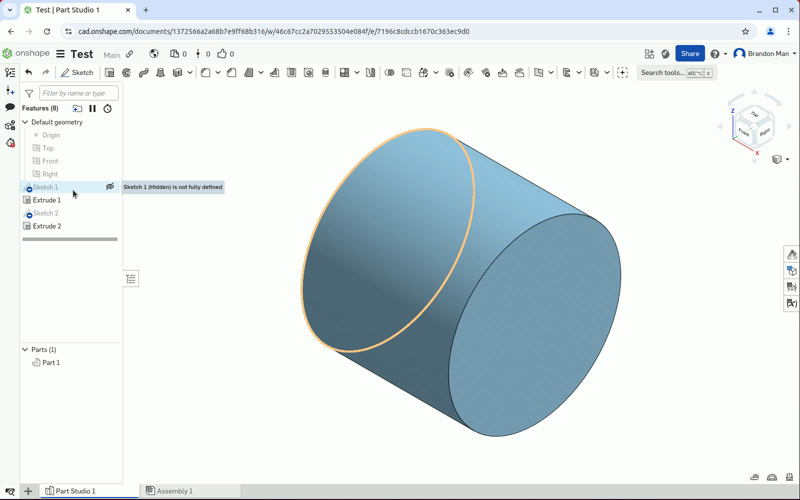
click(73, 189)